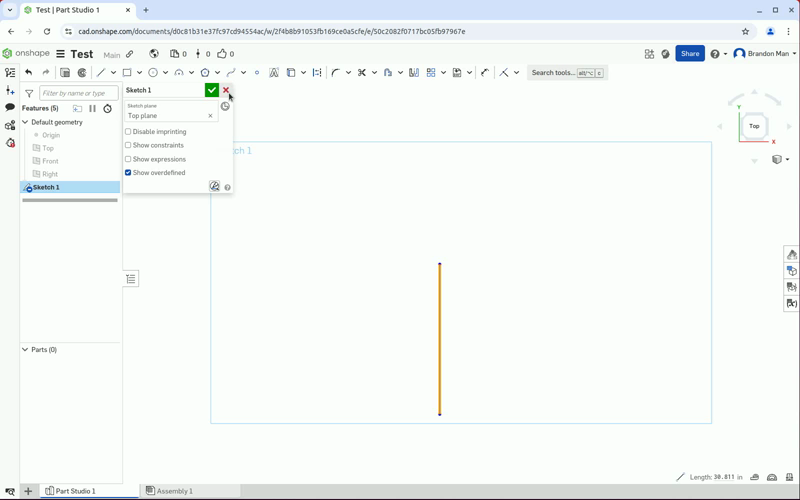
key(shift+h)
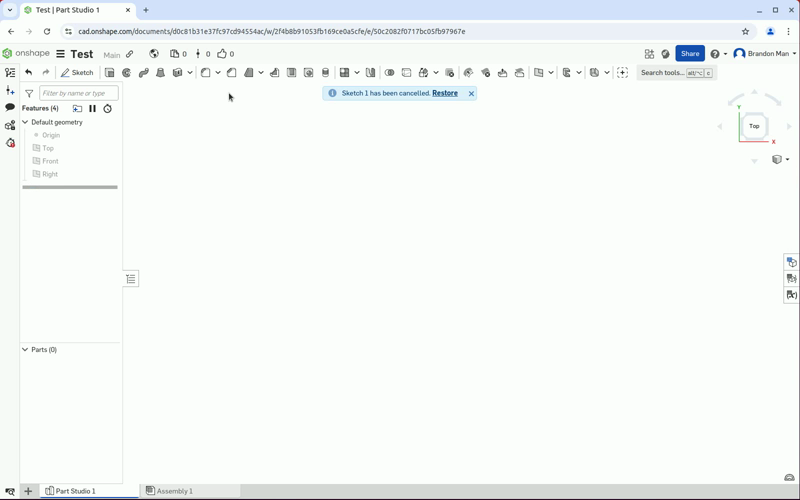
mouse_move(73, 352)
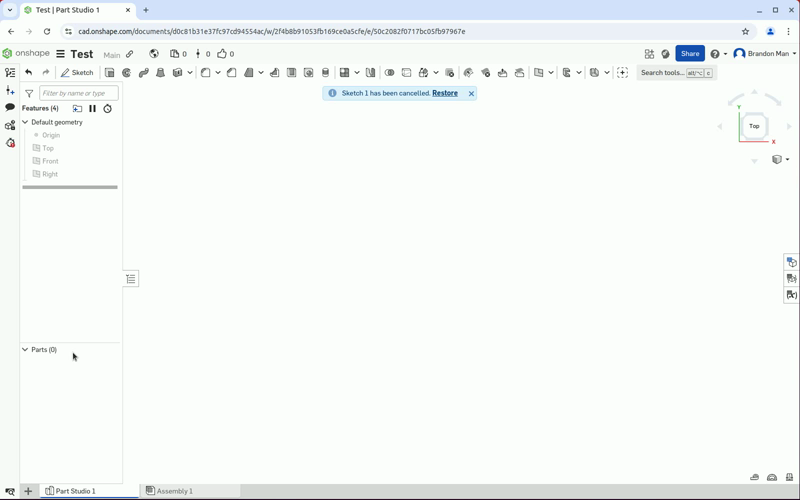
key(y)
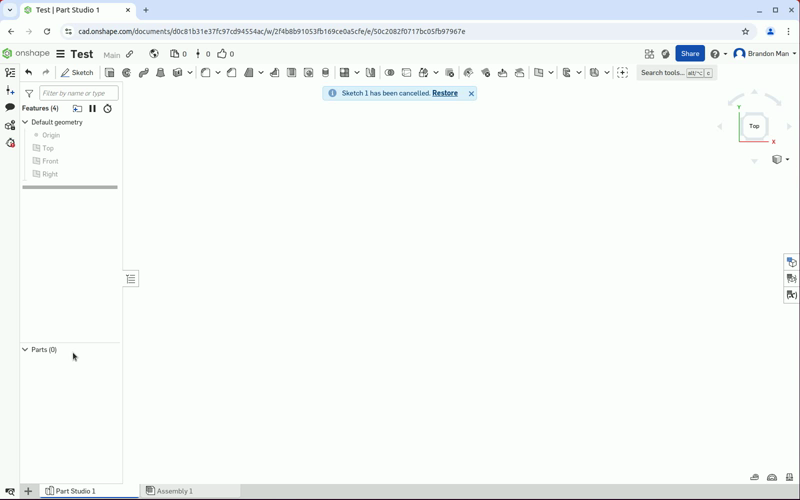
key(shift+p)
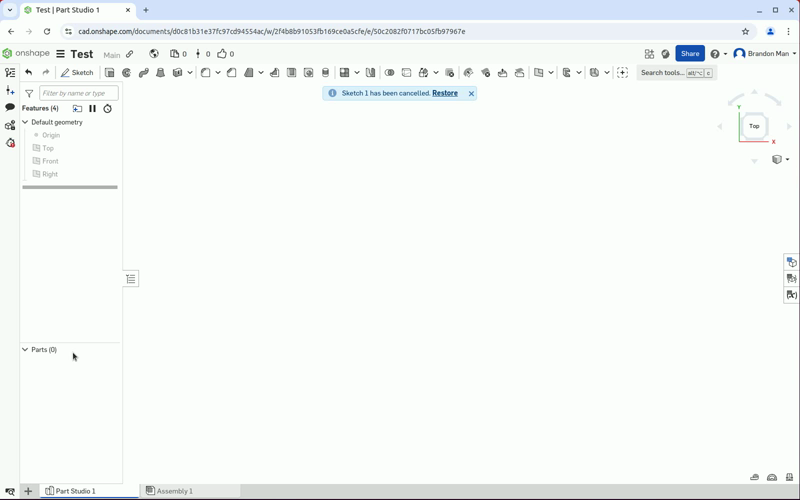
key(space)
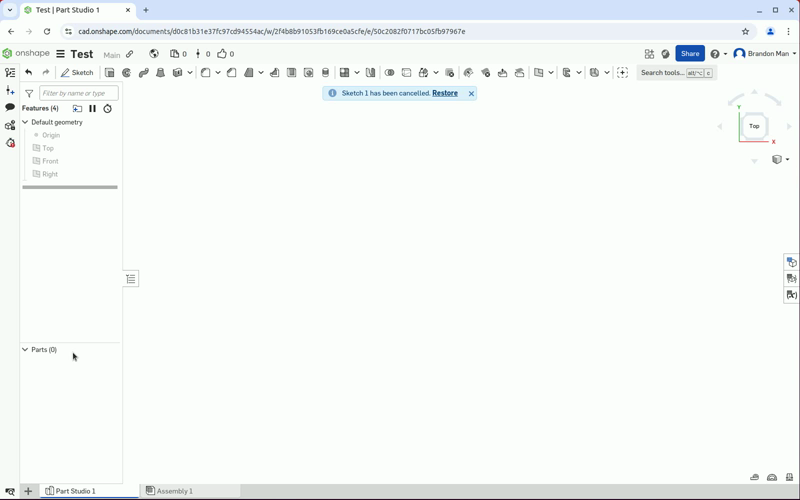
key_down(shift)
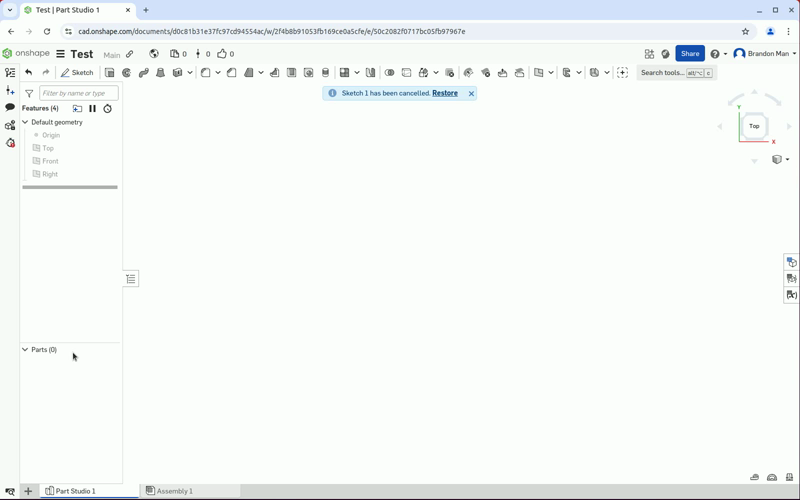
key(up)
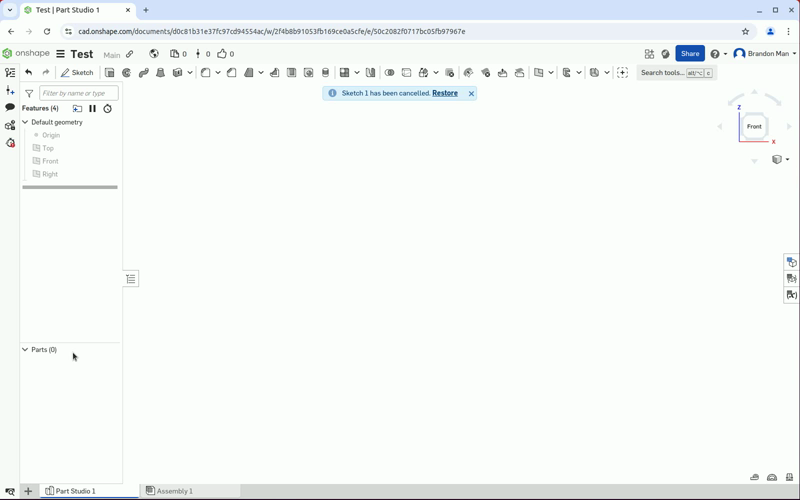
key_up(shift)
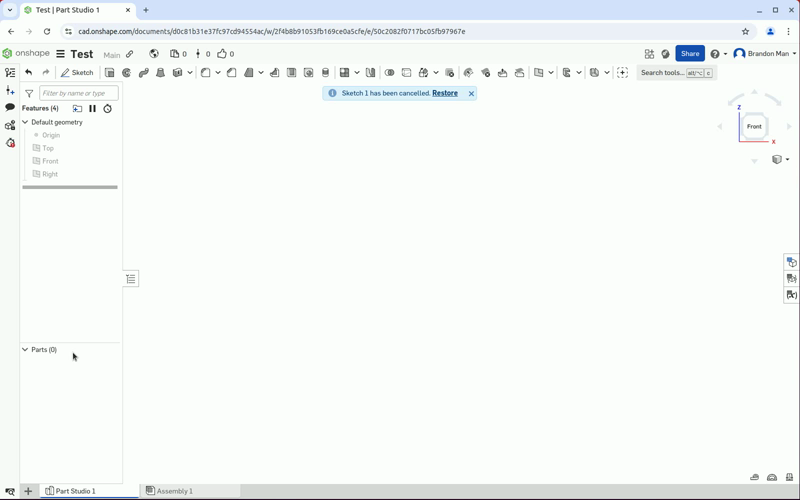
mouse_move(73, 352)
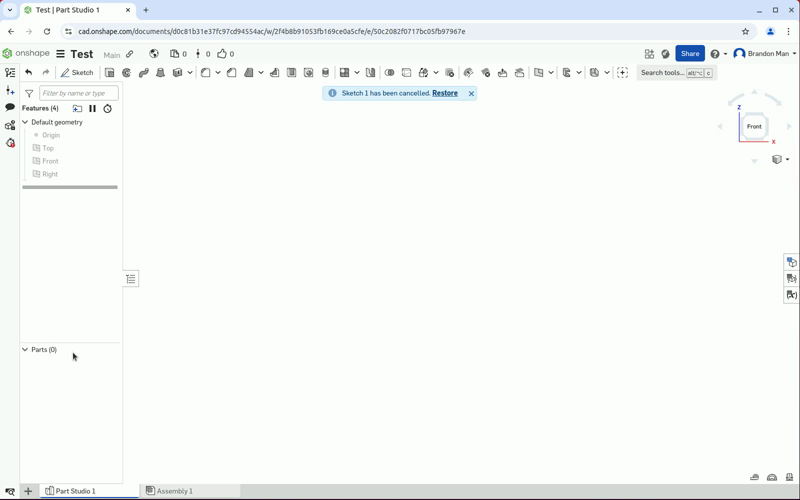
key(shift+y)
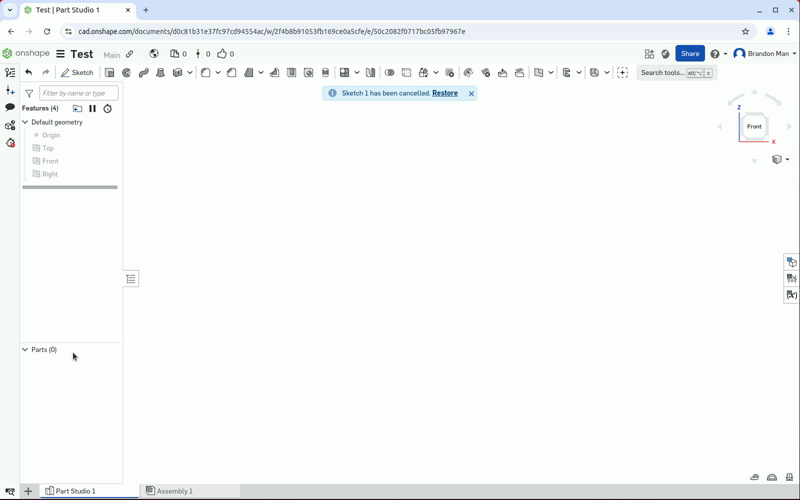
key(shift+s)
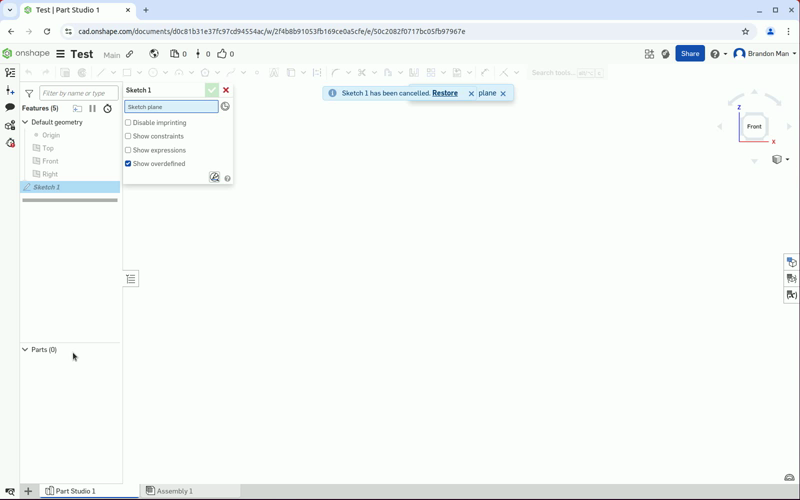
mouse_move(73, 163)
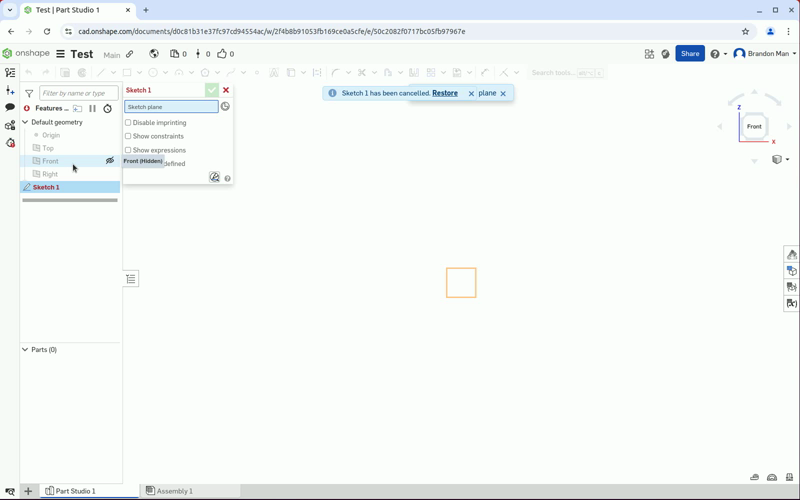
click(73, 163)
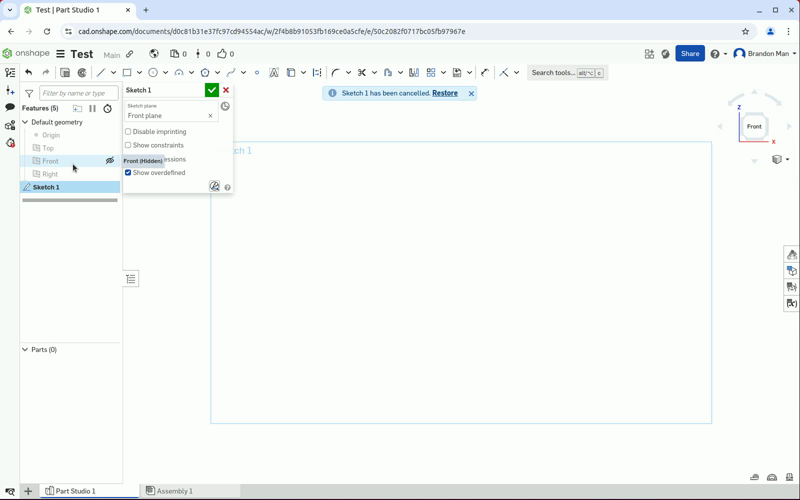
mouse_move(73, 352)
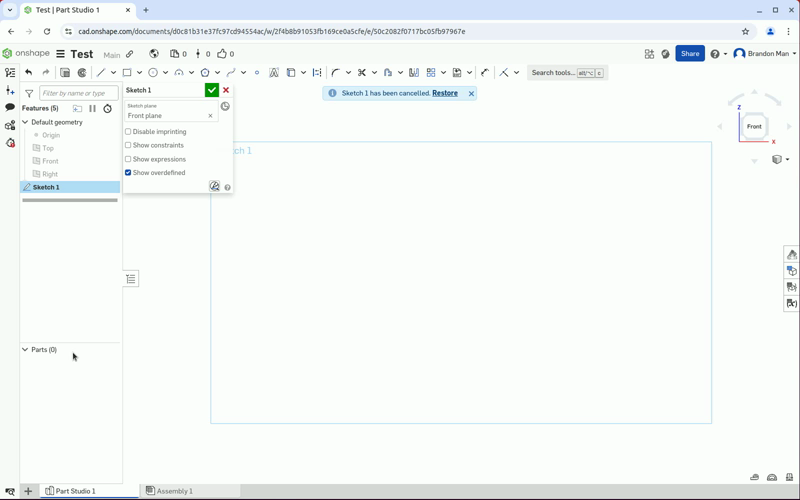
key(y)
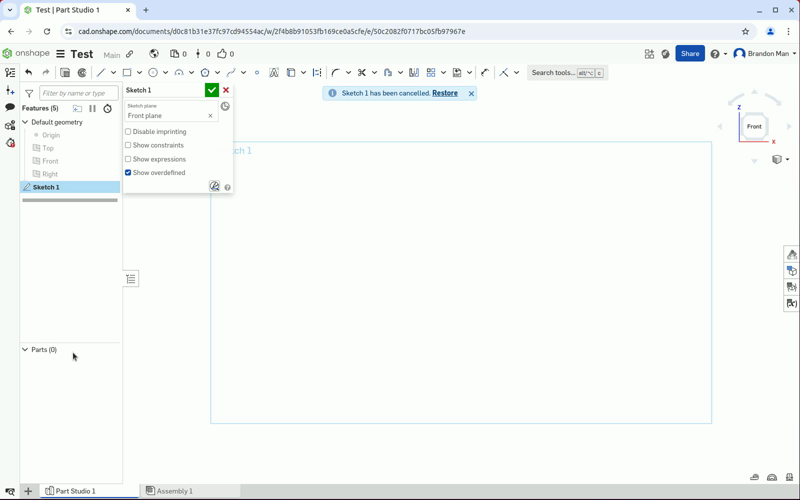
key(c)
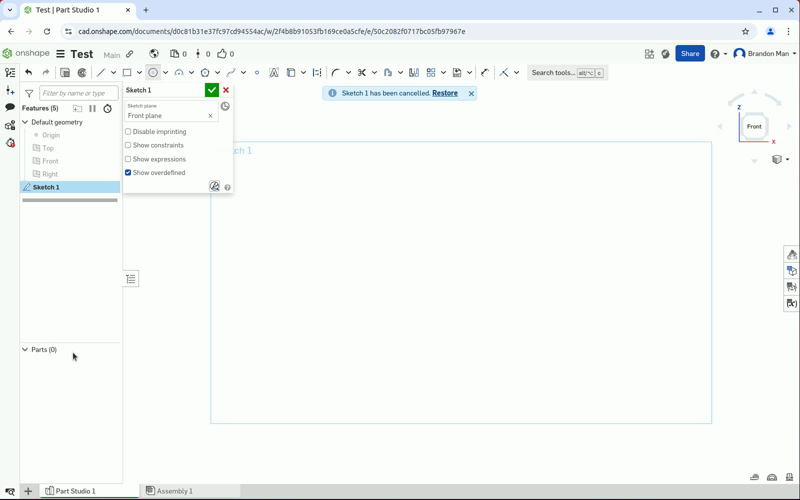
key_down(shift)
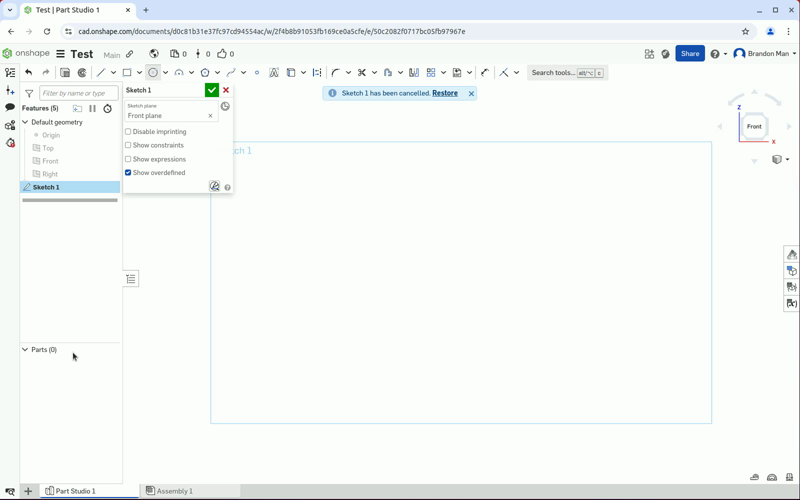
mouse_move(461, 282)
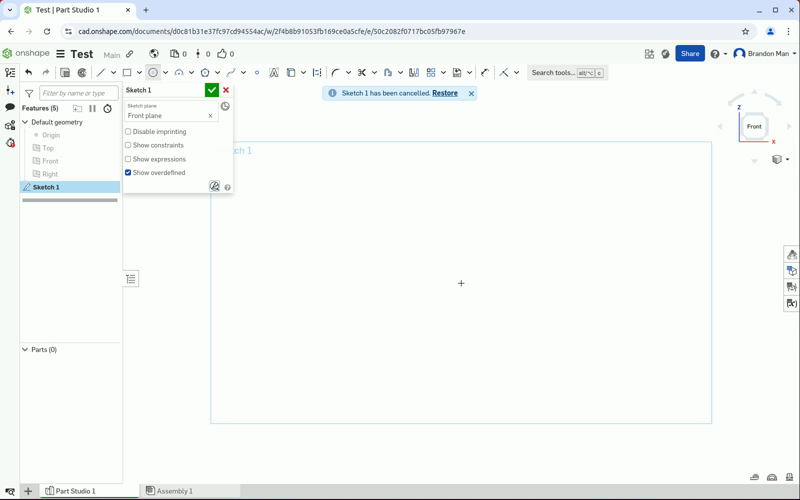
click(461, 282)
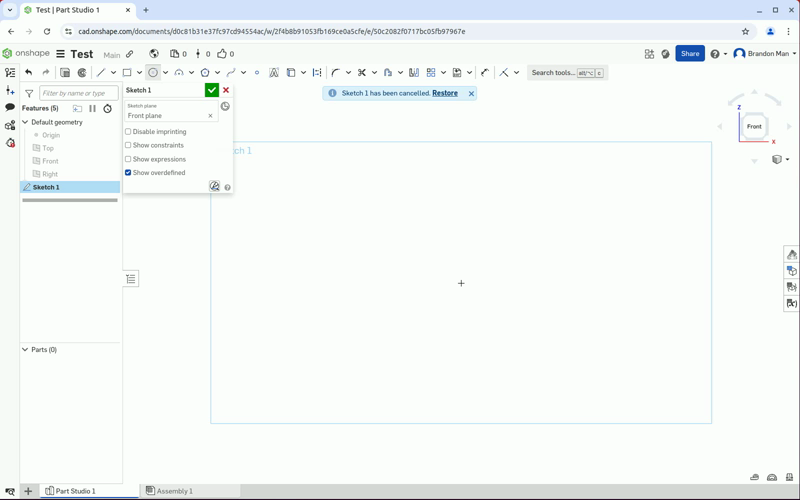
key_up(shift)
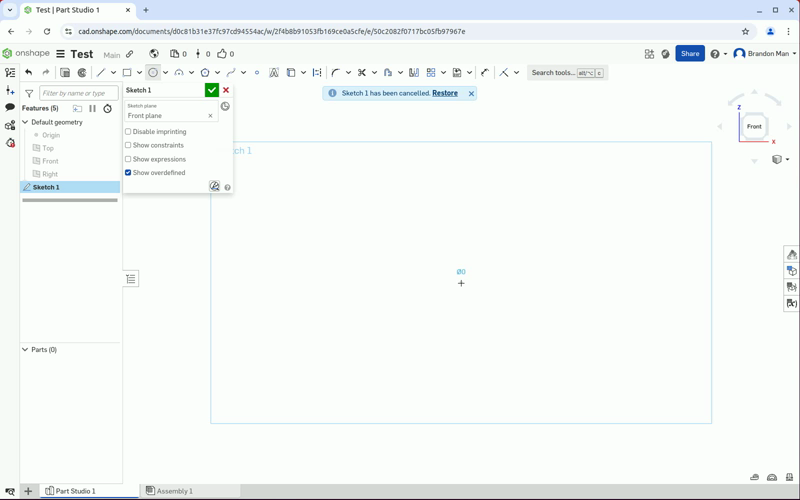
mouse_move(574, 282)
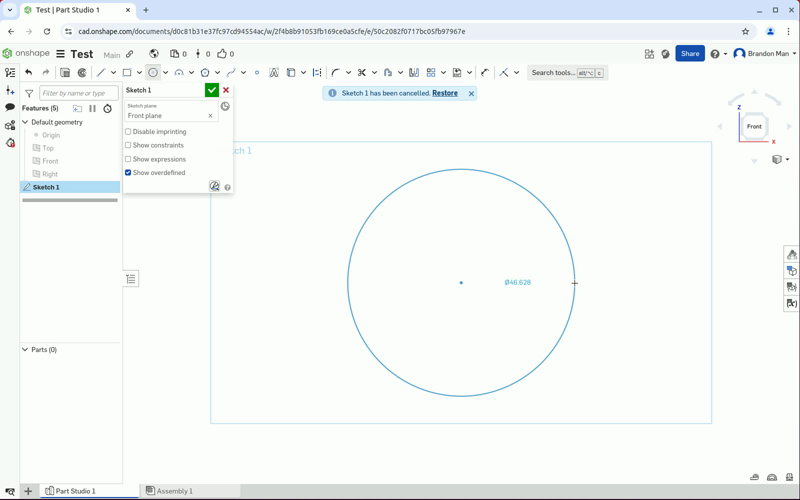
click(574, 282)
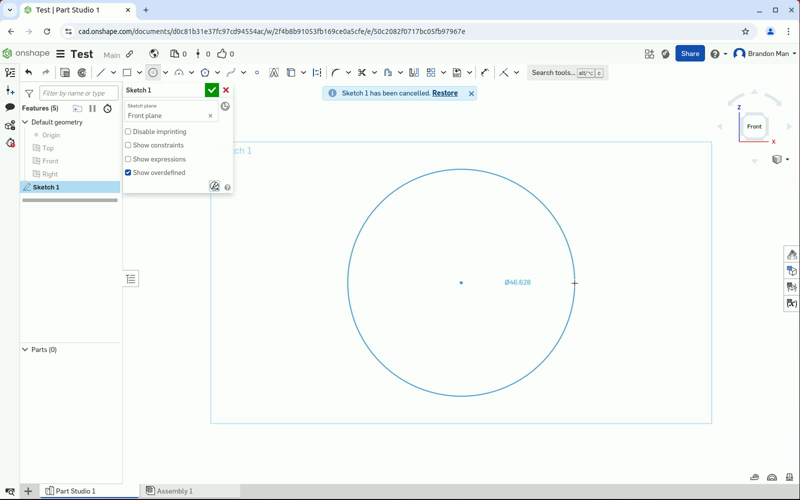
key(esc)
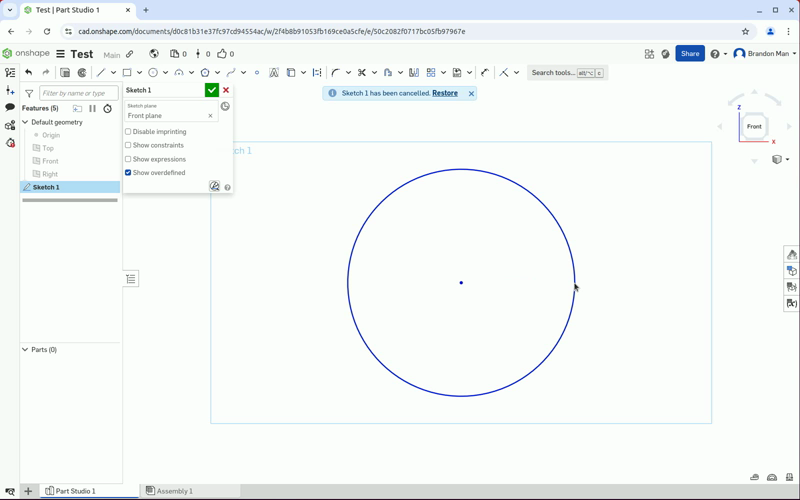
mouse_move(440, 258)
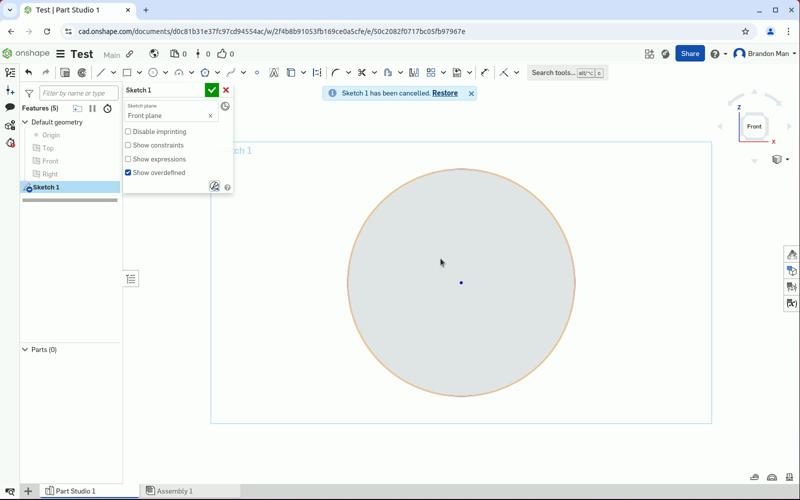
click(440, 258)
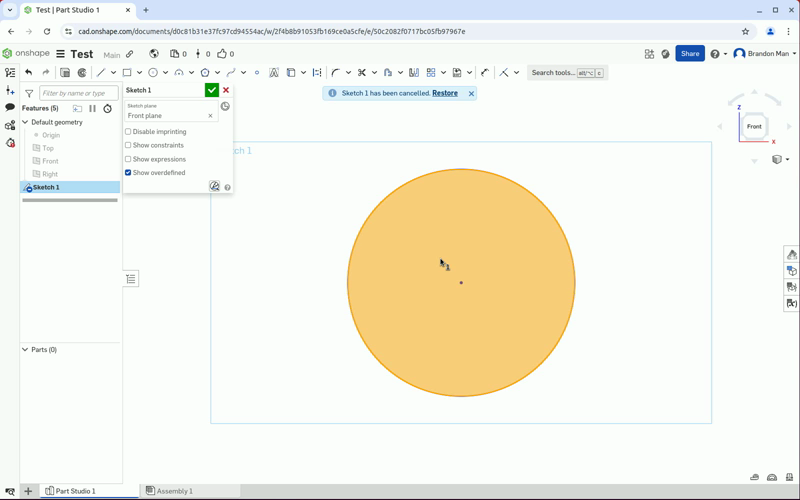
mouse_move(73, 352)
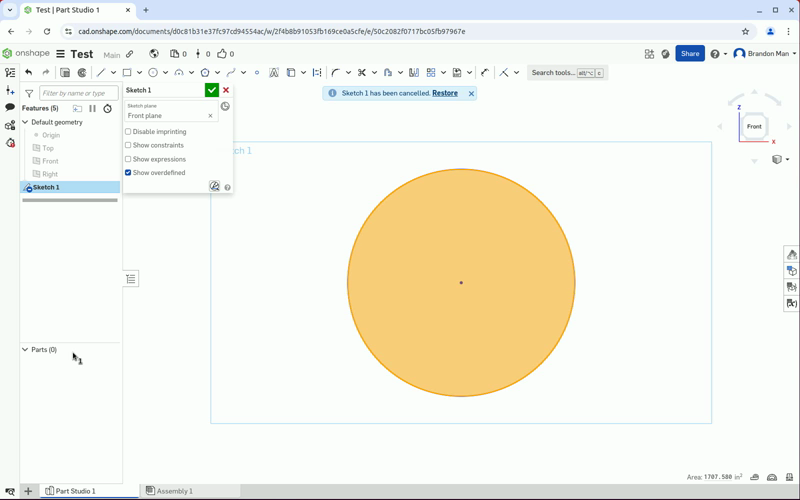
key(shift+y)
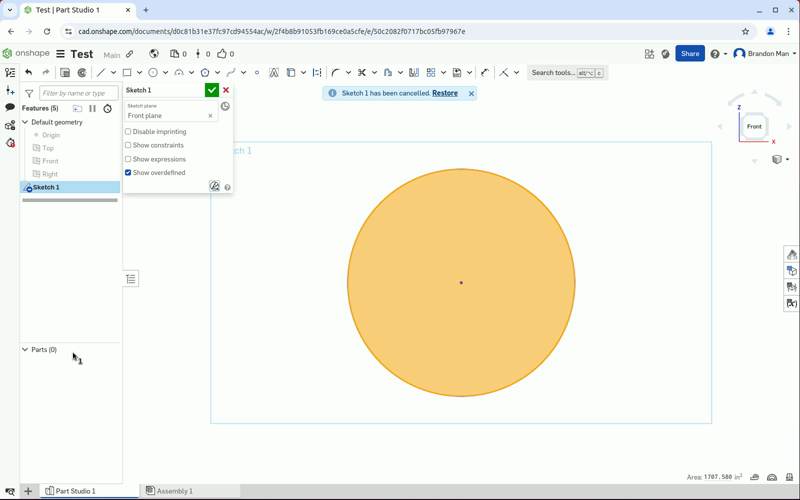
key(shift+e)
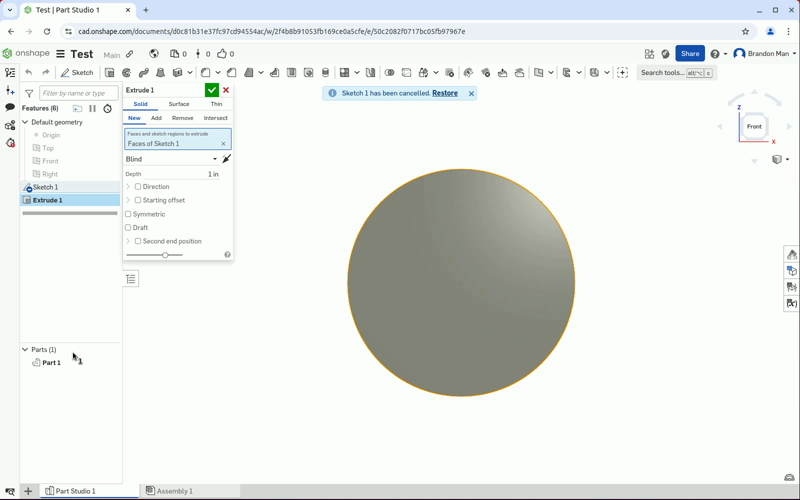
mouse_move(143, 106)
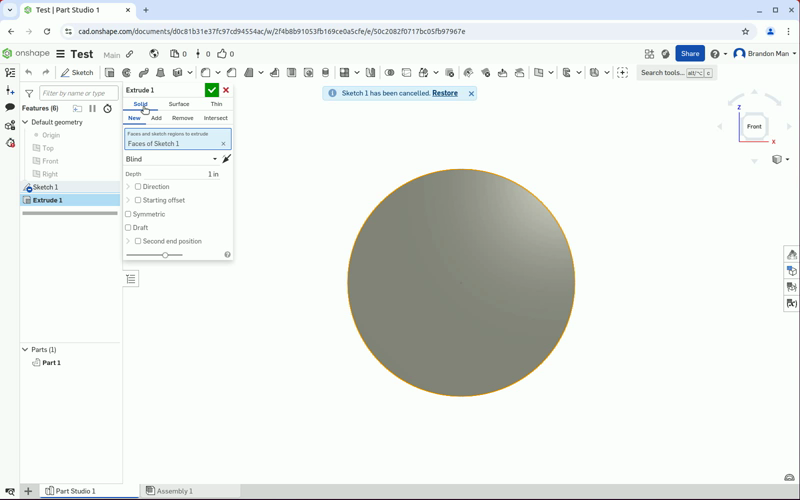
click(143, 106)
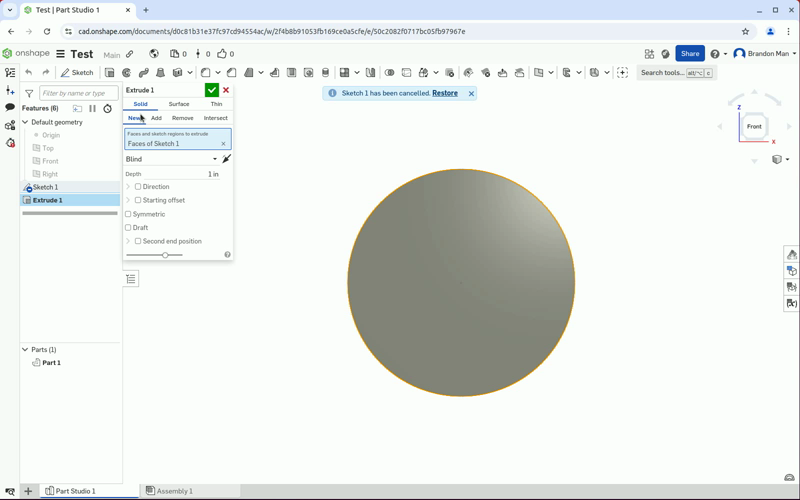
mouse_move(137, 120)
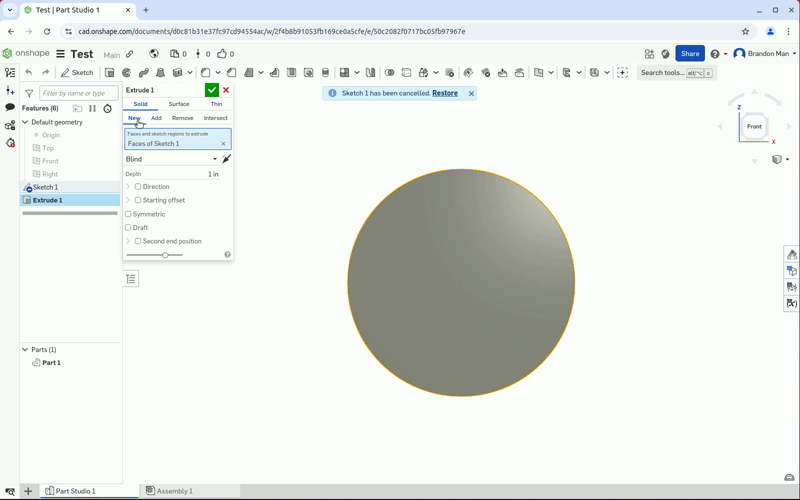
click(137, 120)
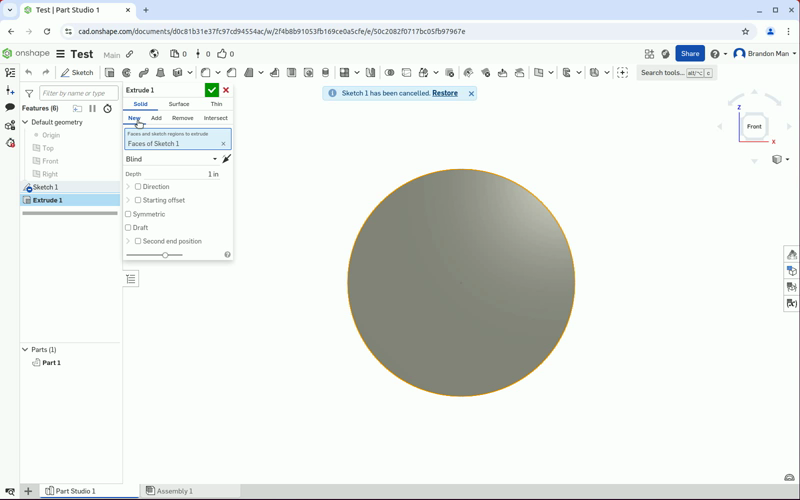
key(tab, 4)
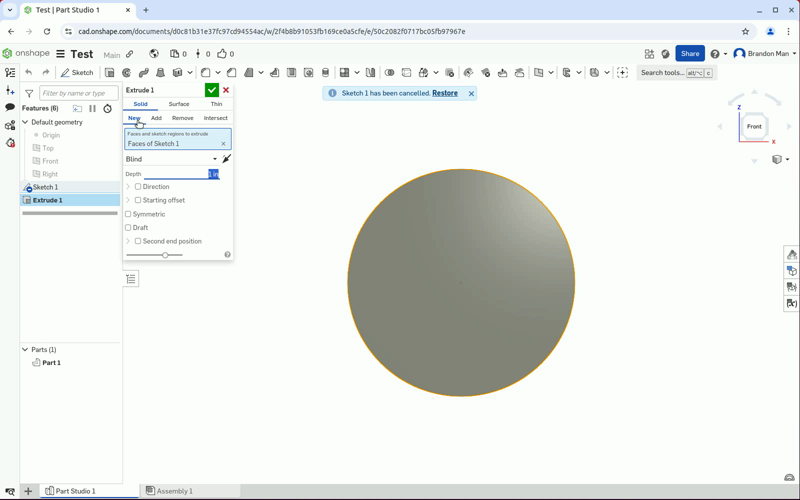
text(17.331)
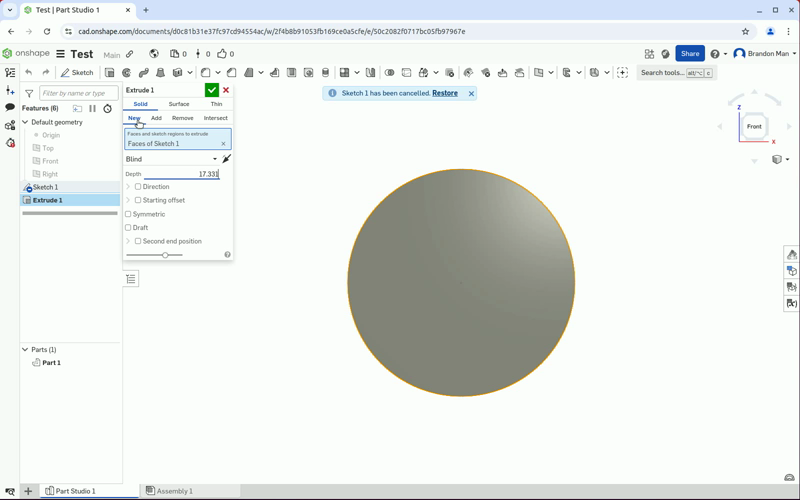
key(enter)
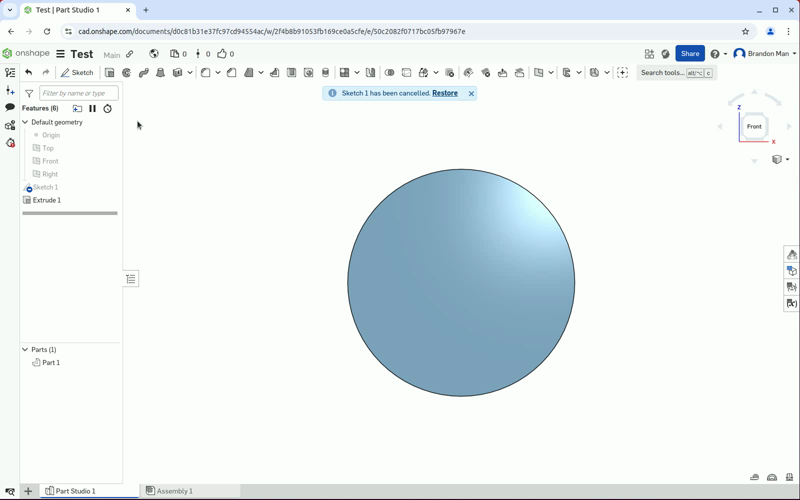
key(shift+h)
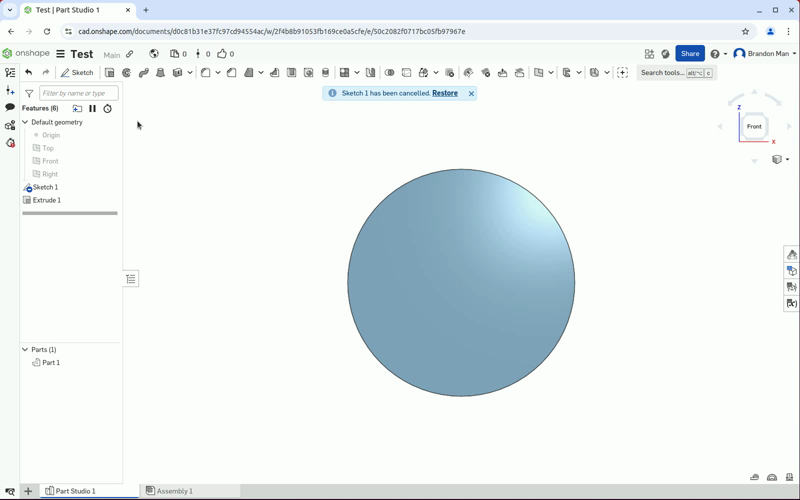
key(shift+h)
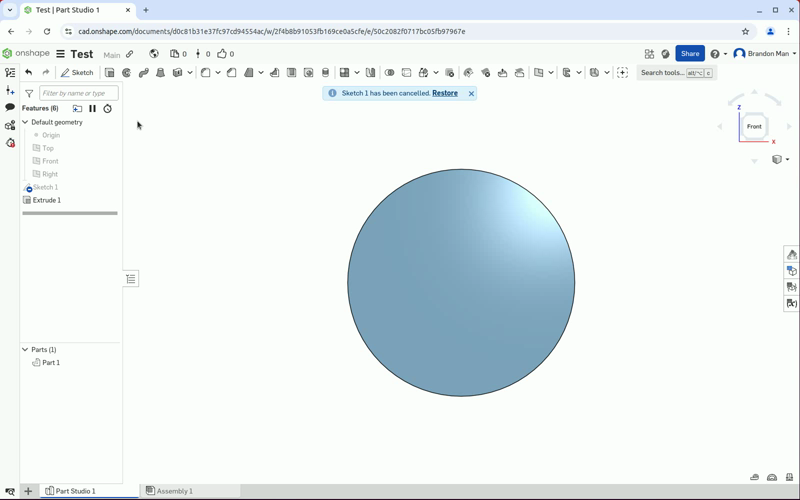
mouse_move(73, 189)
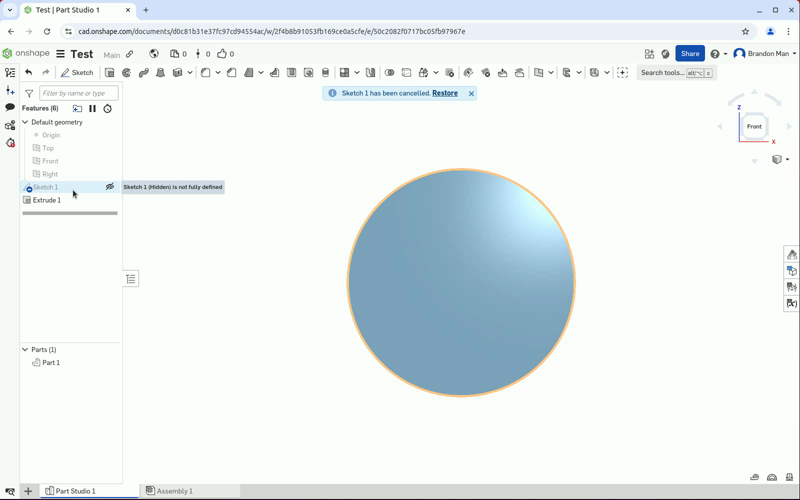
click(73, 189)
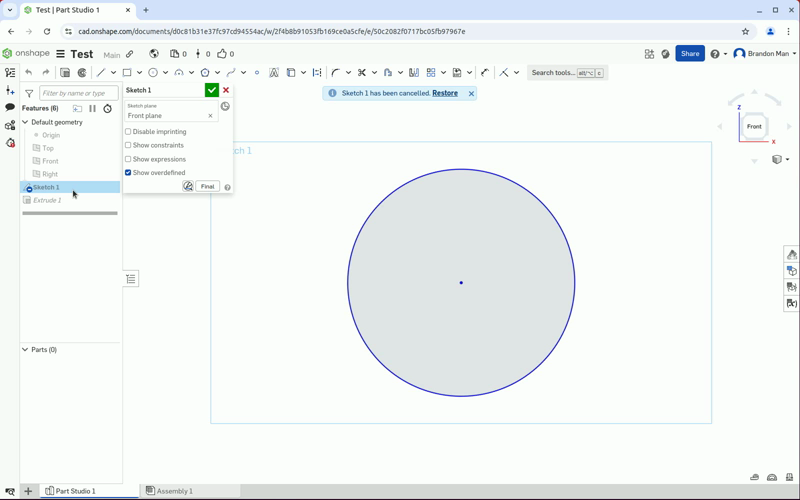
mouse_move(229, 92)
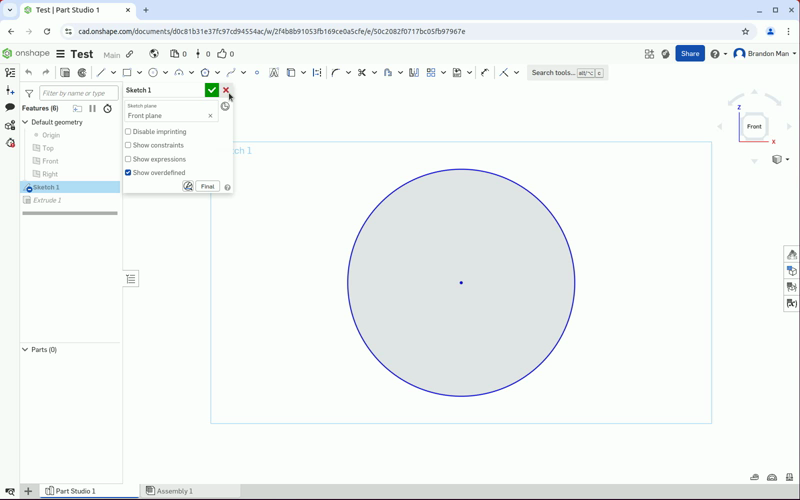
click(229, 92)
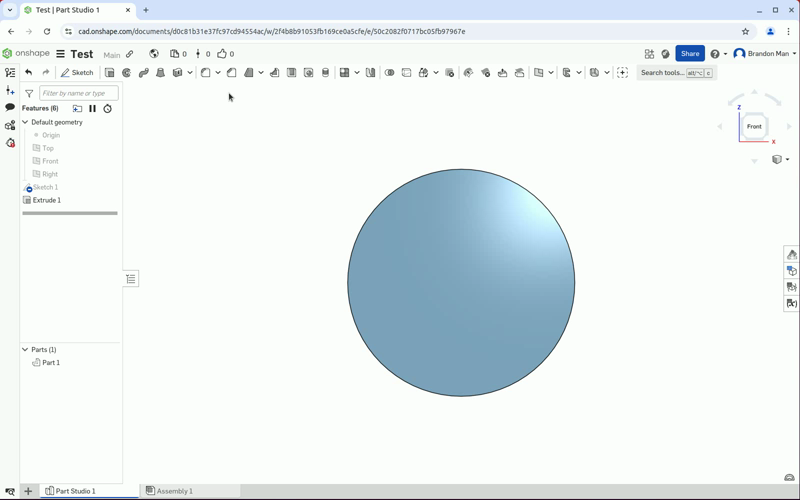
mouse_move(541, 75)
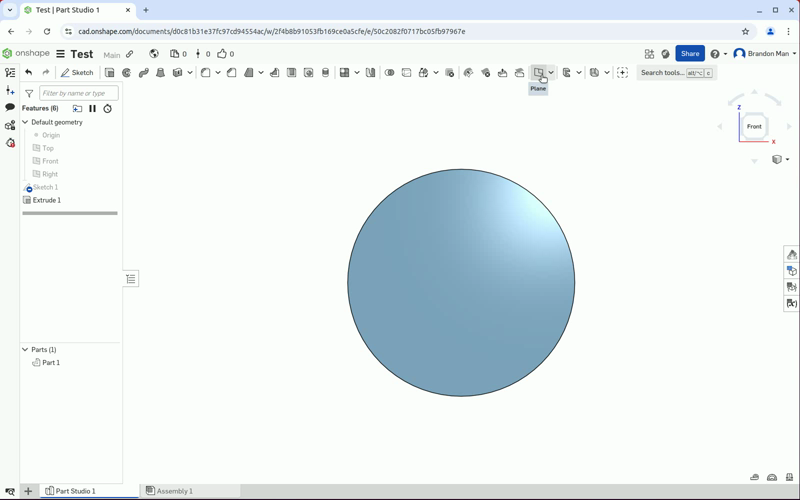
click(541, 75)
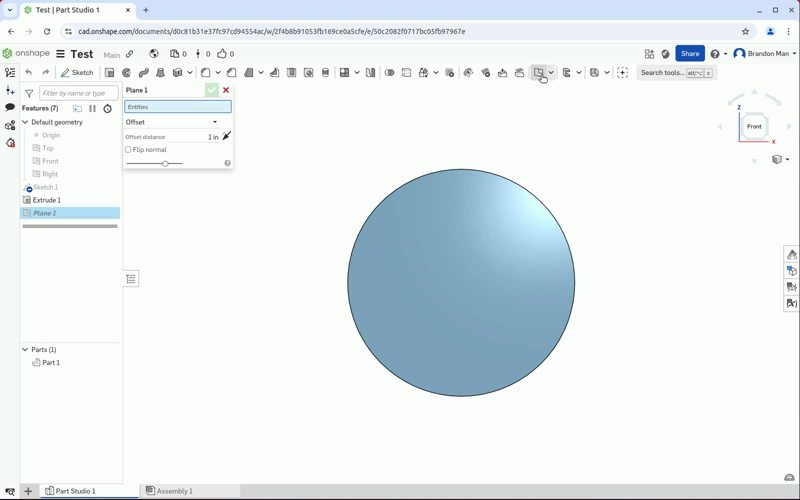
mouse_move(73, 163)
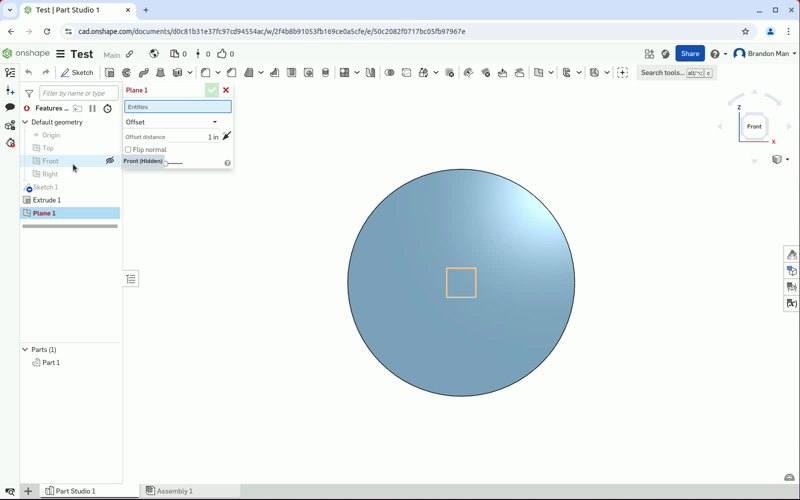
click(73, 163)
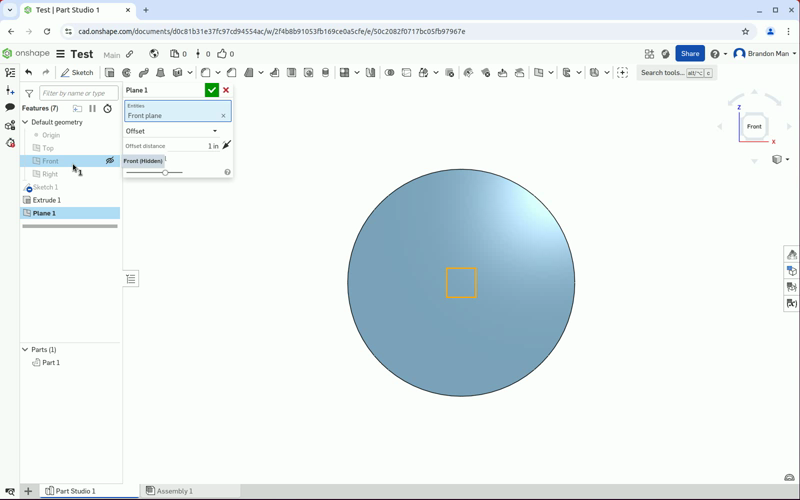
key(tab, 2)
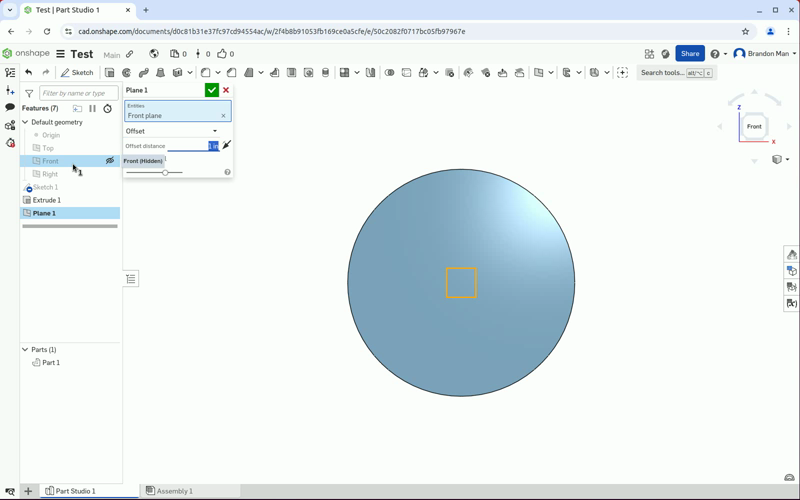
text(17.316)
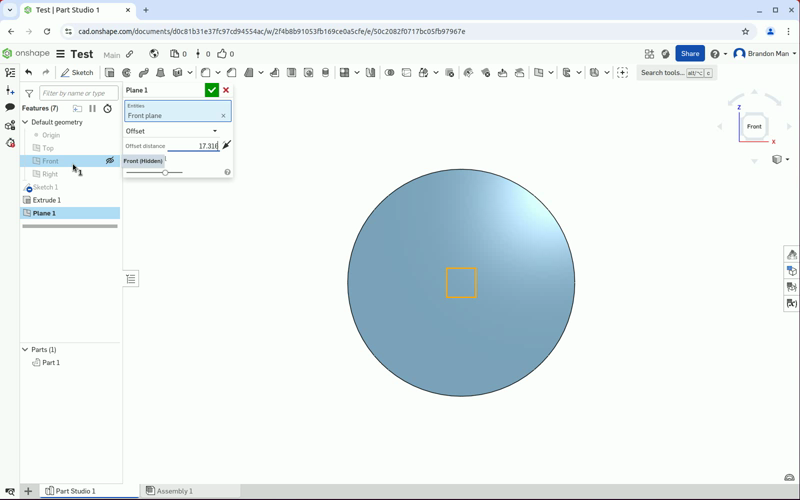
key(enter, 2)
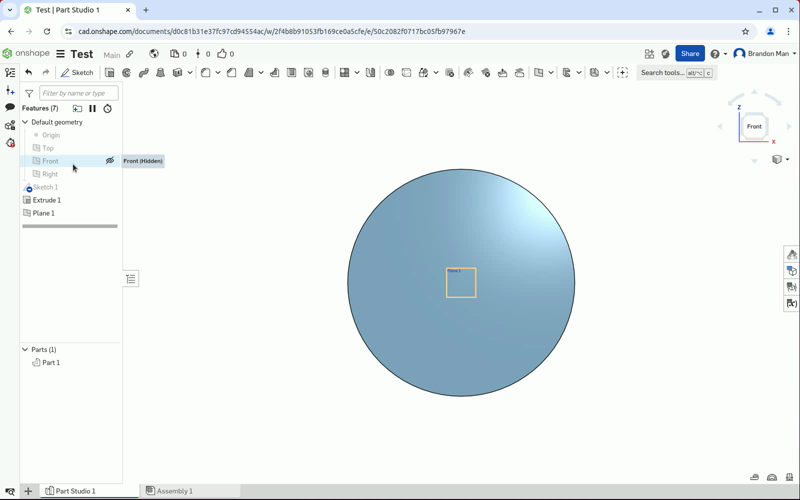
key(shift+s)
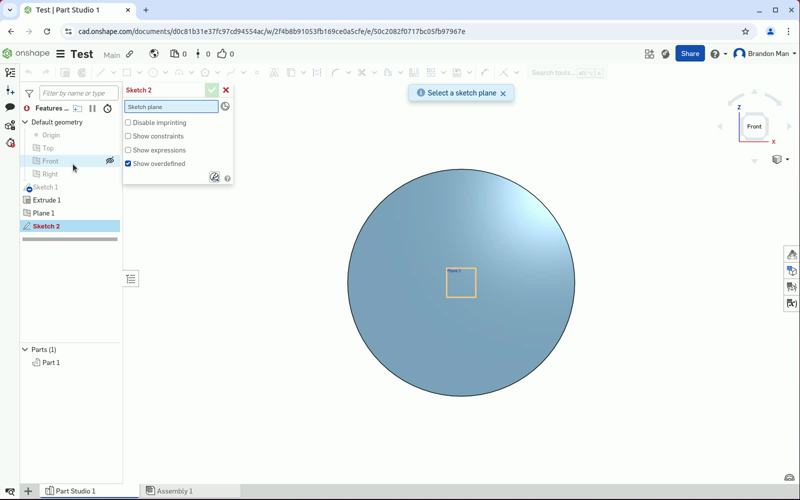
mouse_move(73, 215)
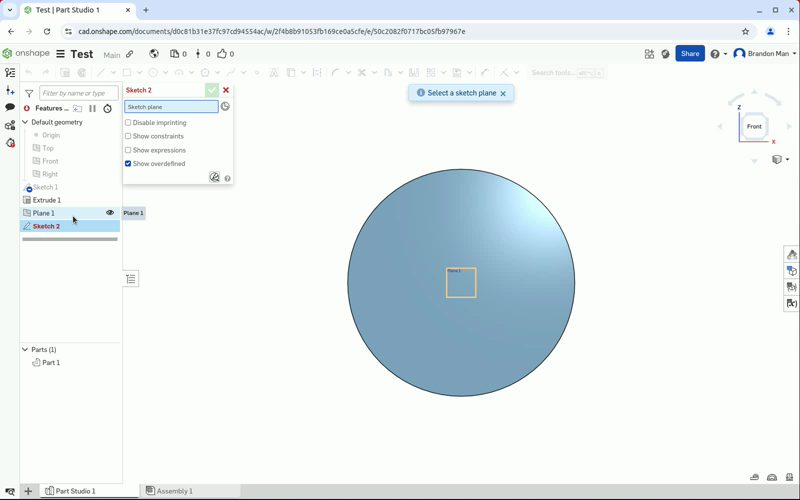
click(73, 215)
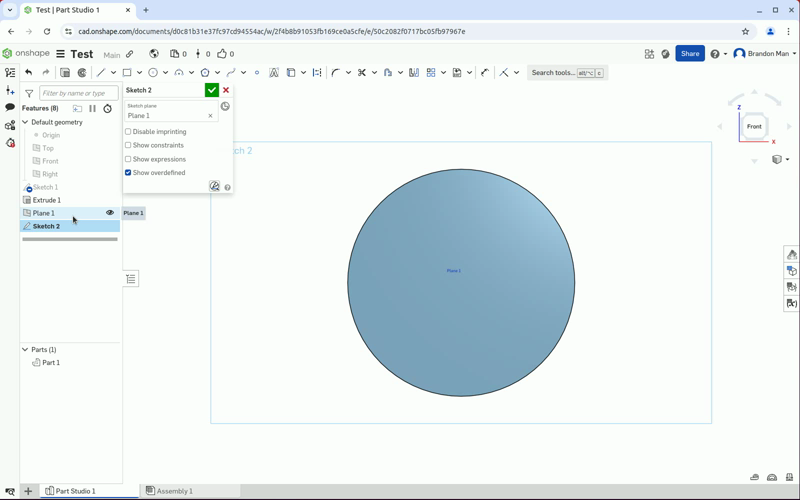
mouse_move(73, 352)
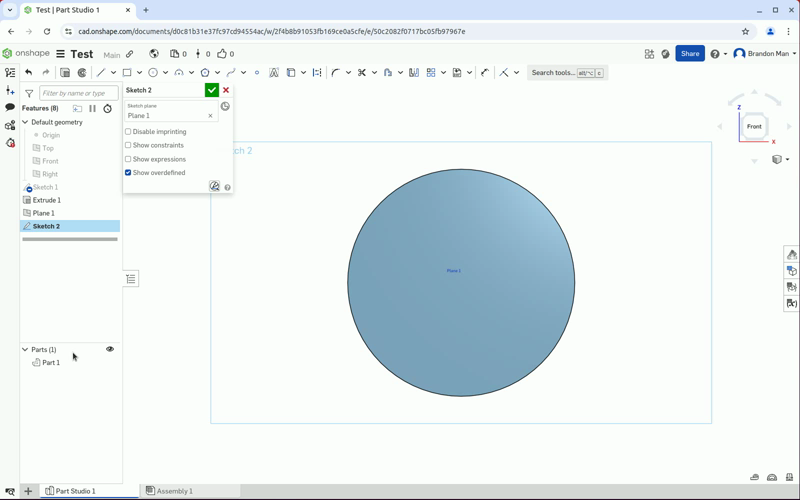
key(y)
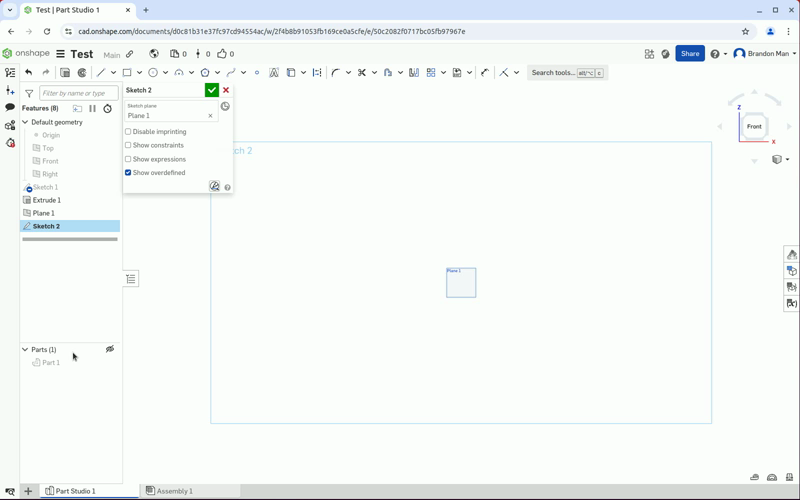
key(c)
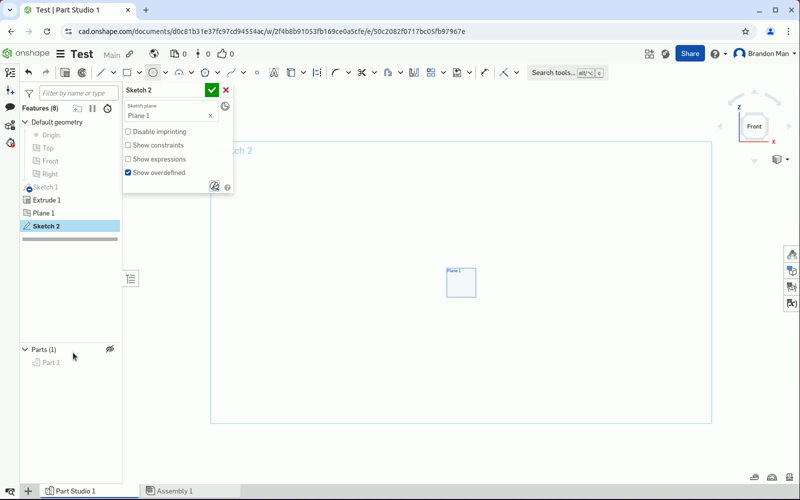
key_down(shift)
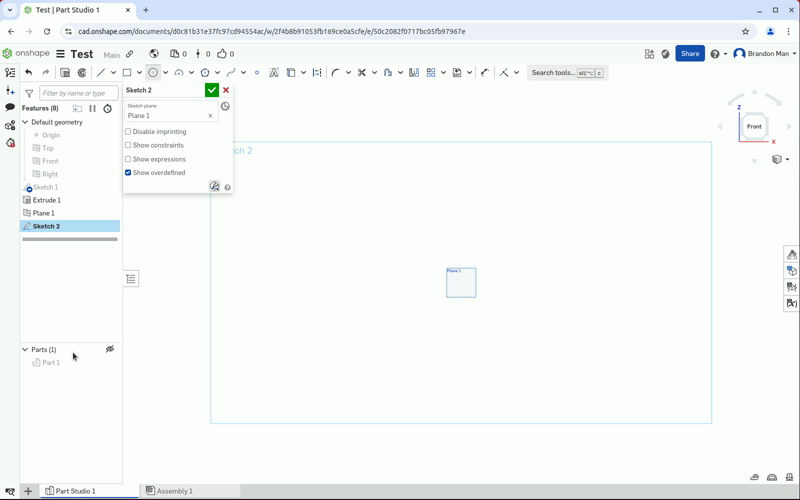
mouse_move(461, 282)
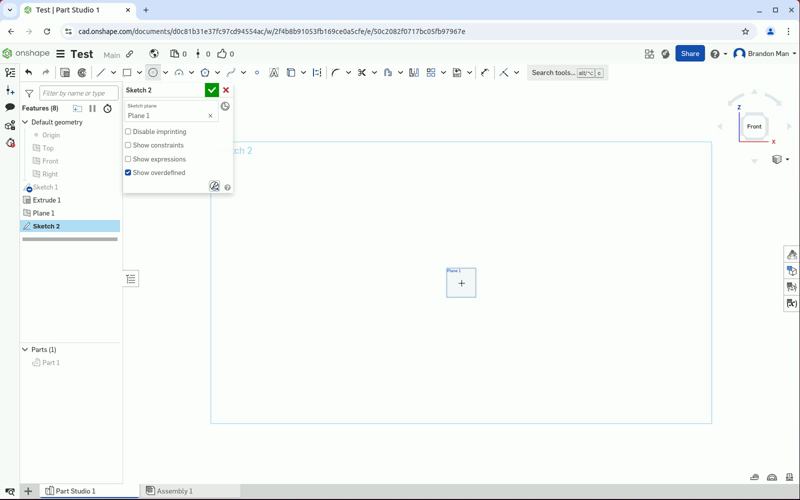
click(461, 282)
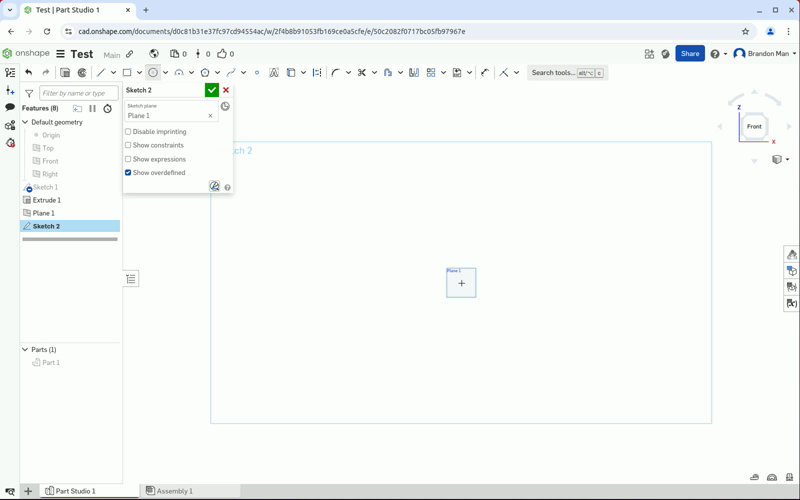
key_up(shift)
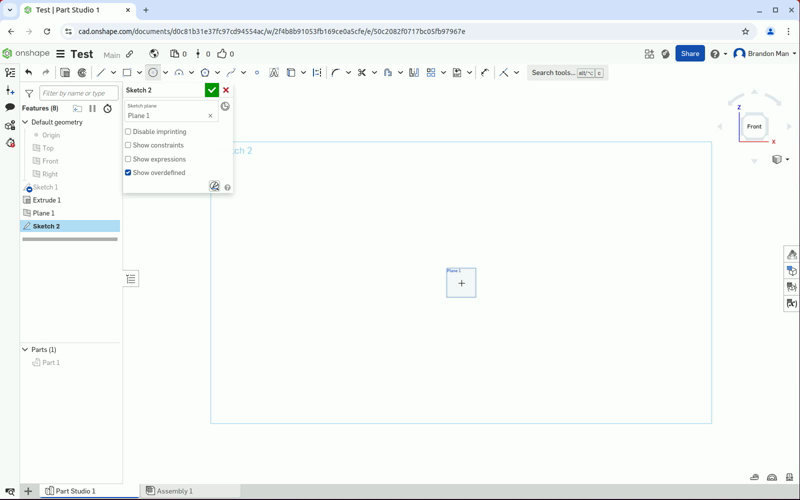
mouse_move(510, 282)
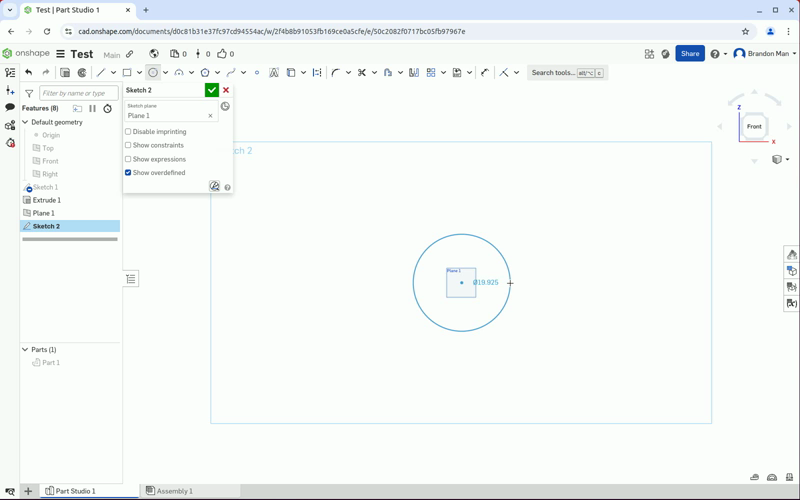
click(510, 282)
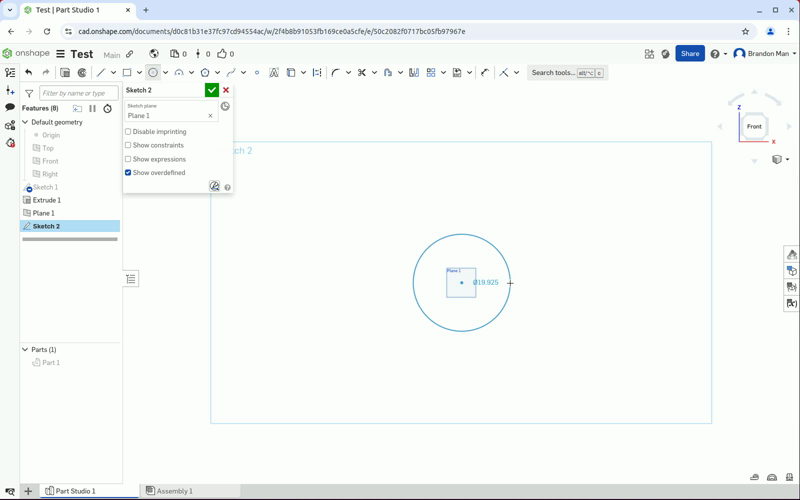
key(esc)
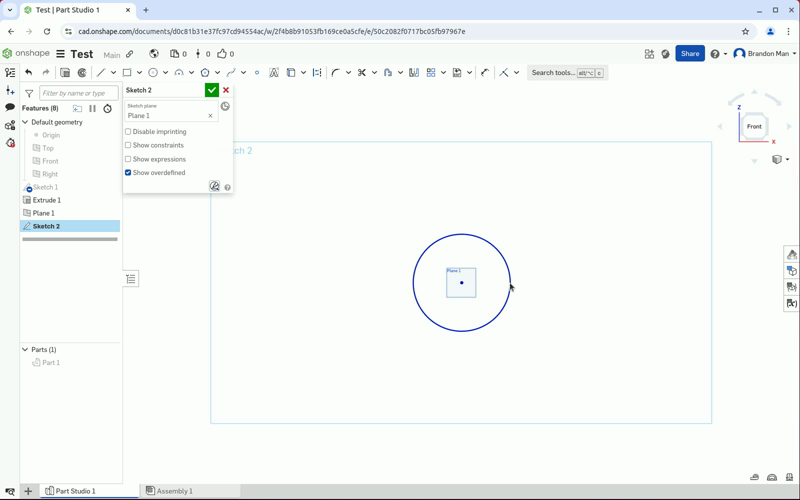
mouse_move(498, 294)
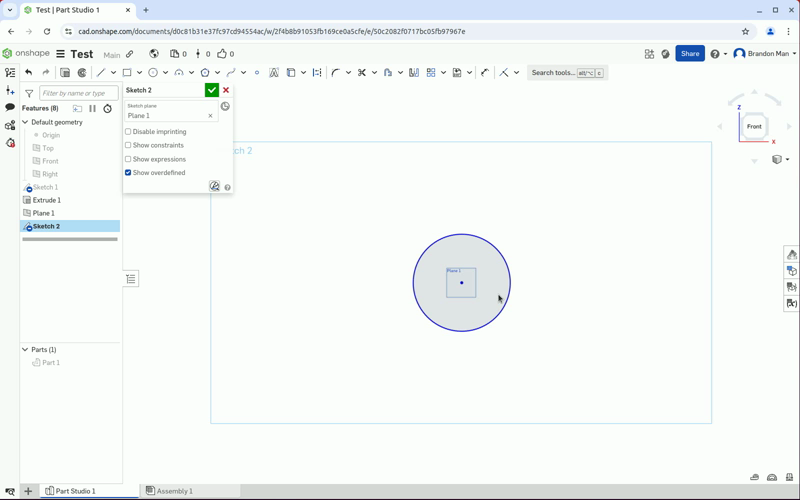
click(498, 294)
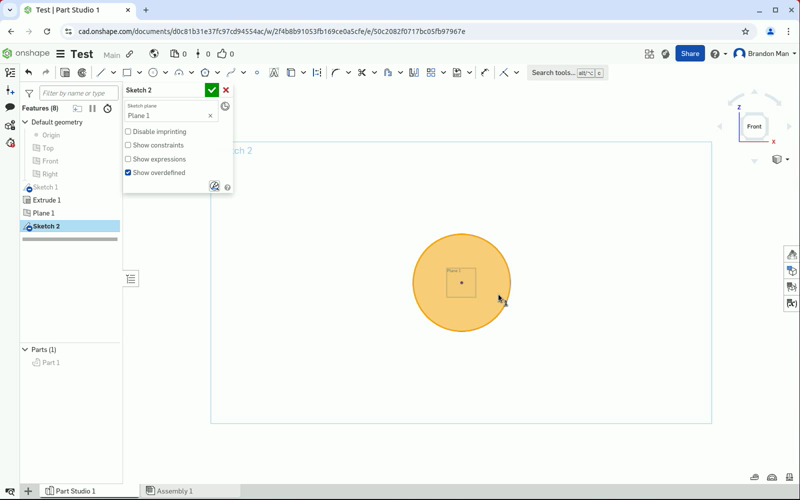
mouse_move(73, 352)
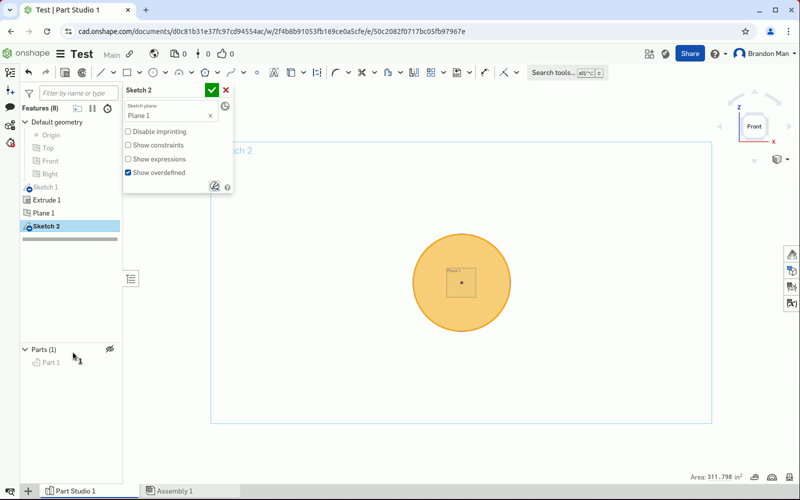
key(shift+y)
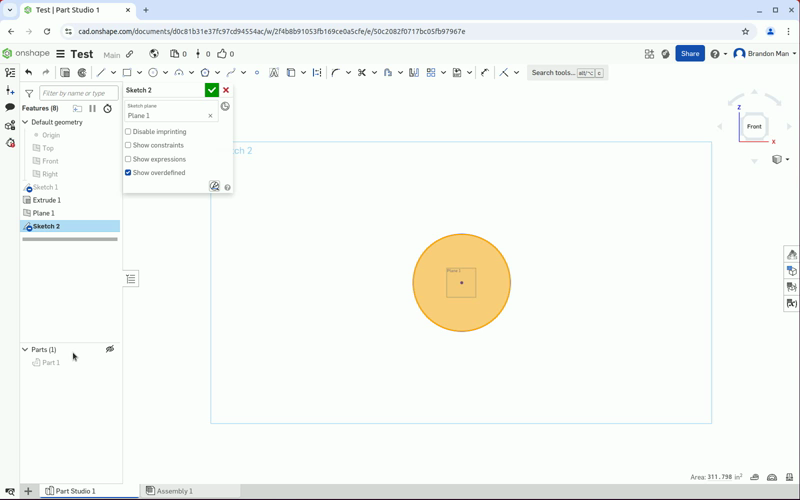
key(shift+e)
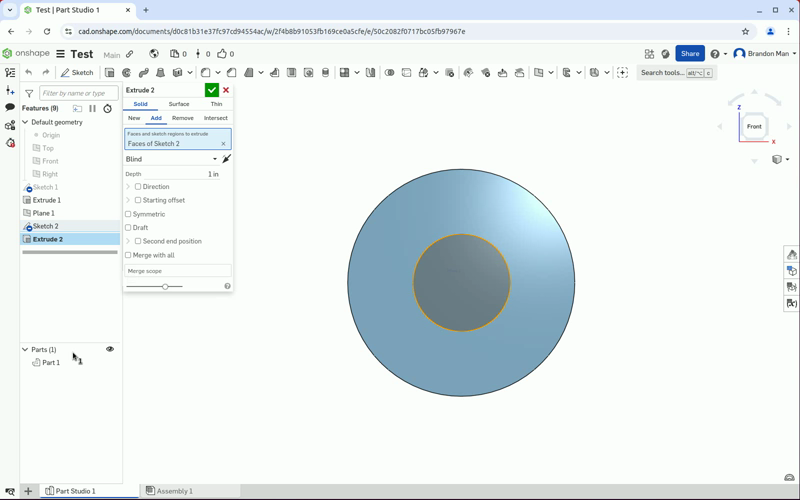
mouse_move(143, 106)
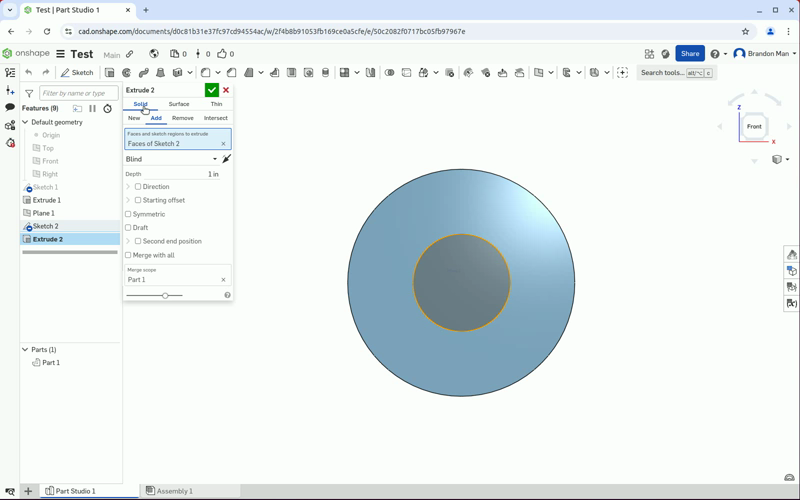
click(143, 106)
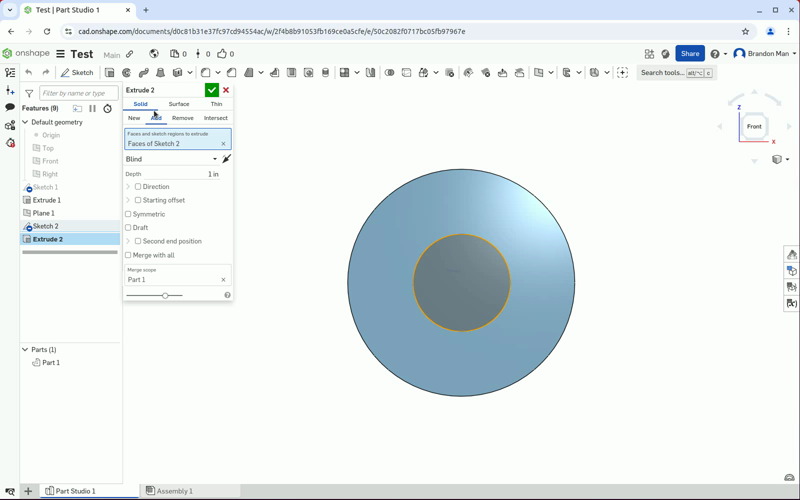
mouse_move(186, 120)
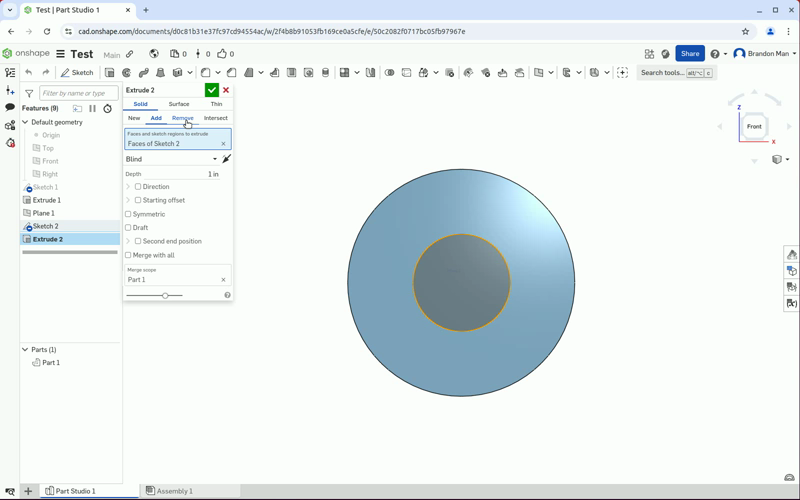
click(186, 120)
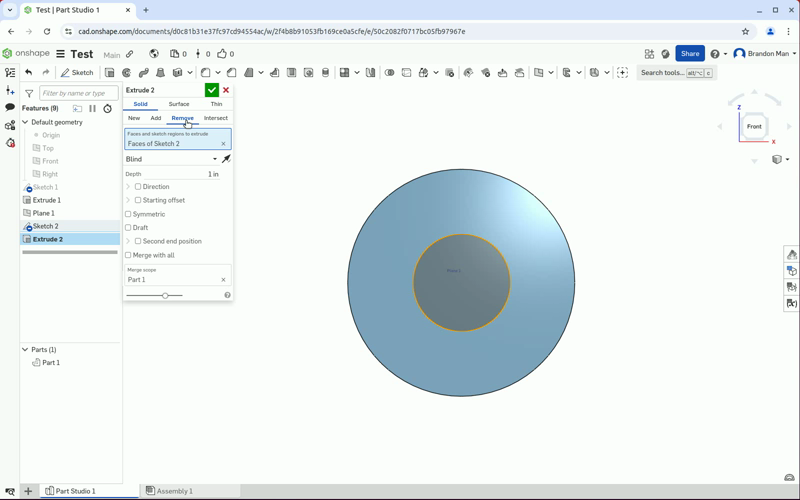
key(tab, 4)
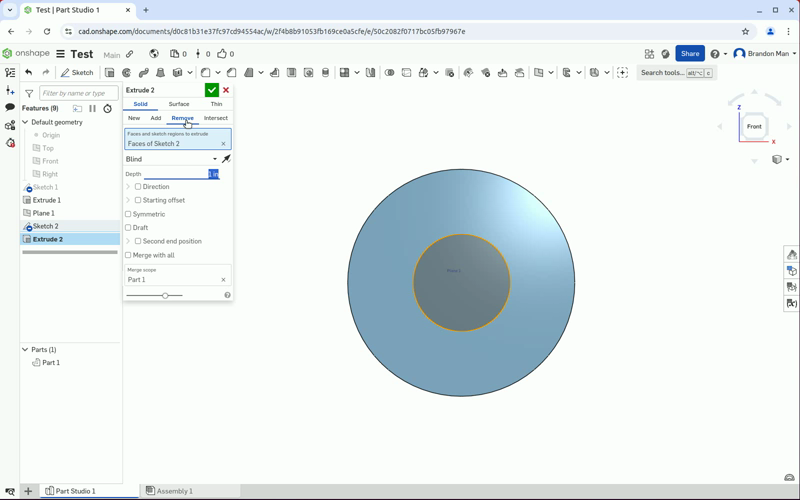
text(17.09)
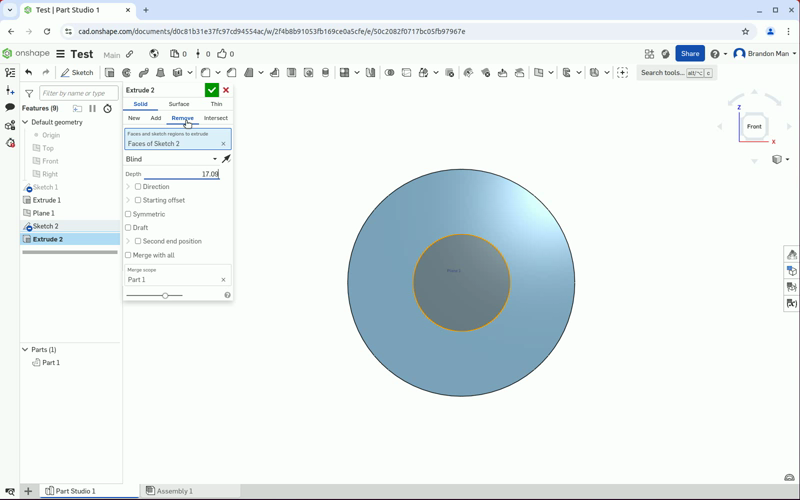
key(tab, 6)
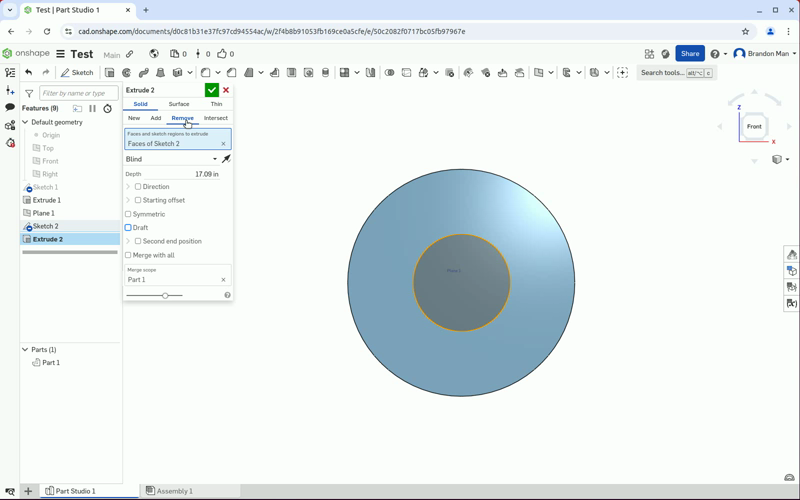
key(space)
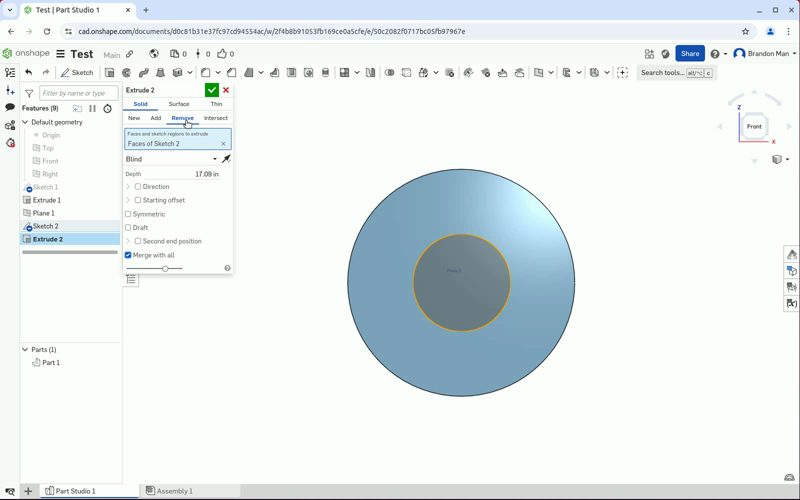
key(enter)
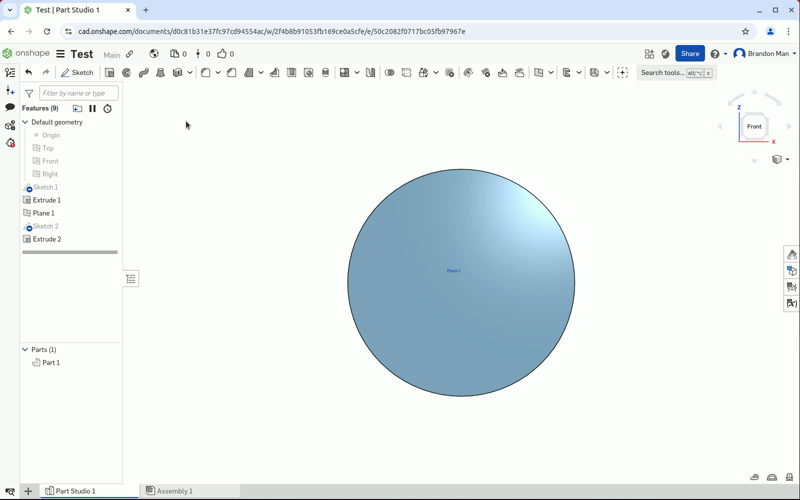
key(shift+h)
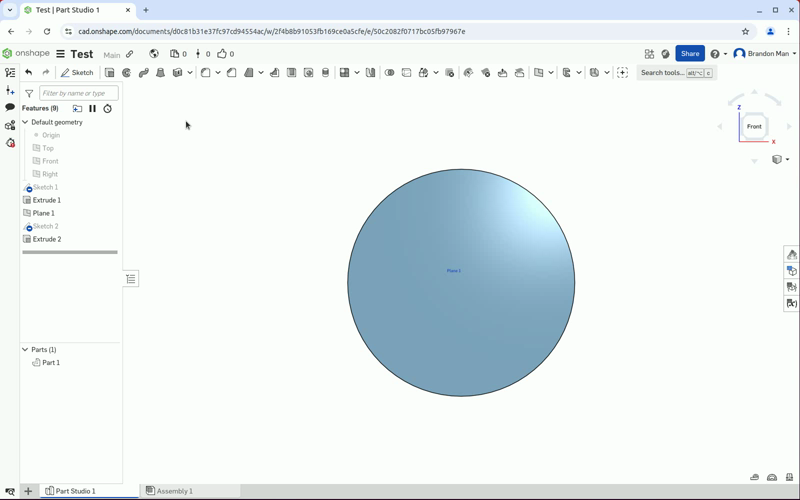
key(shift+h)
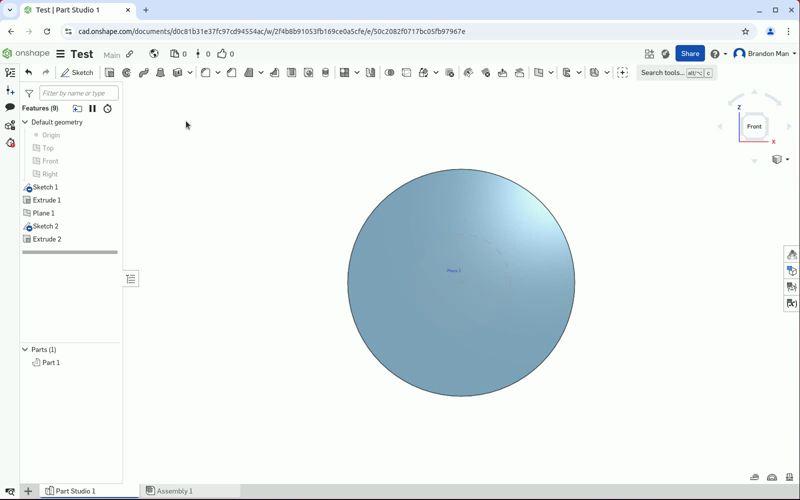
key(shift+7)
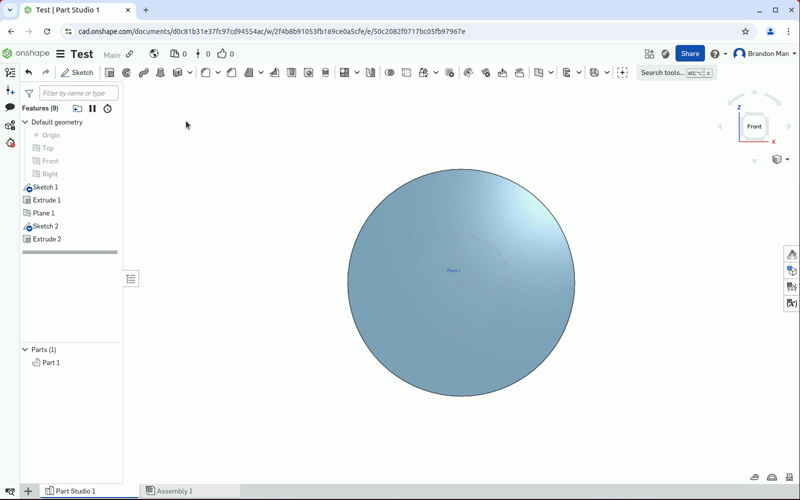
key(left, 2)
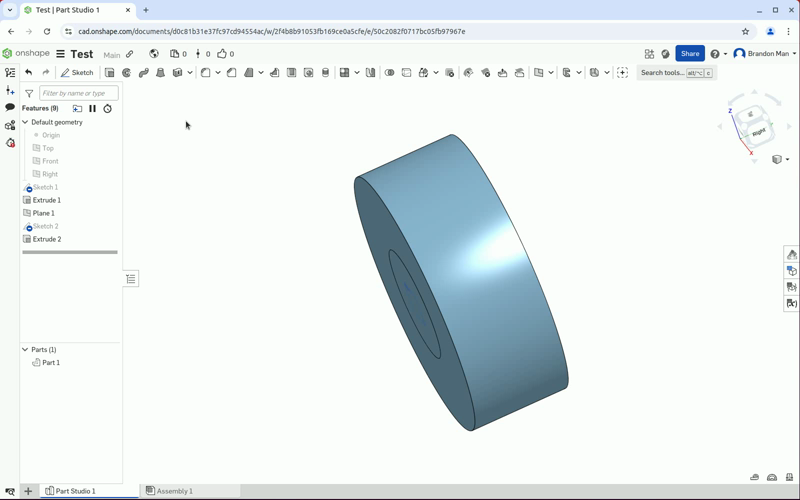
key(down, 2)
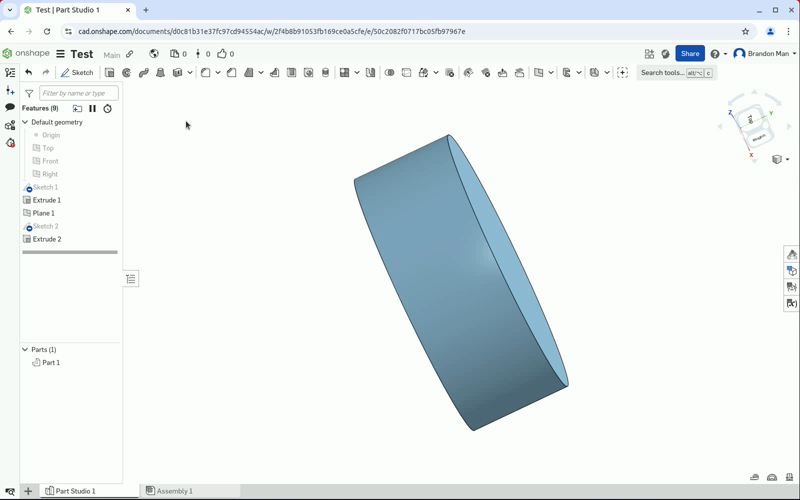
key(up, 2)
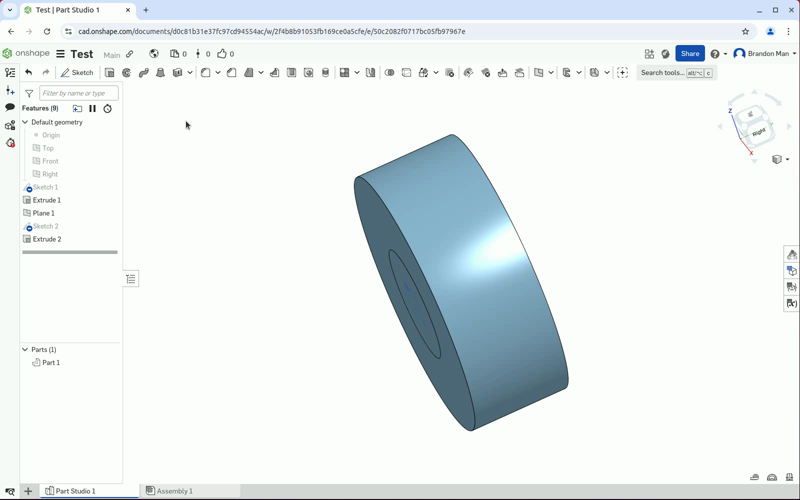
key(right, 2)
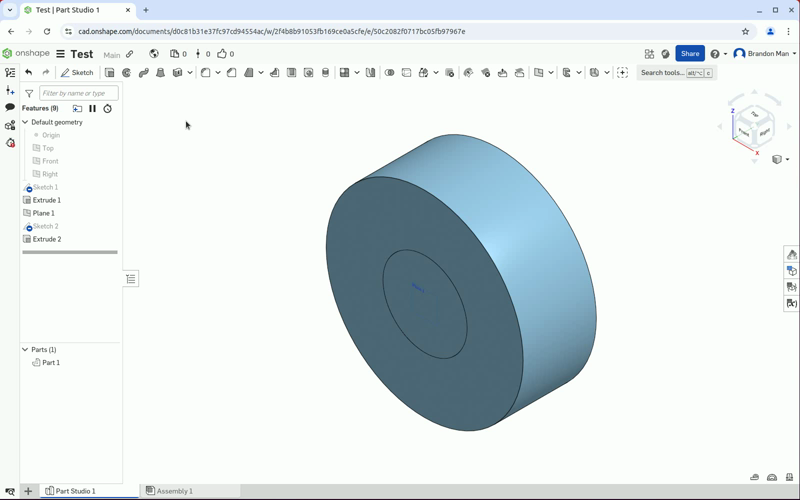
mouse_move(73, 189)
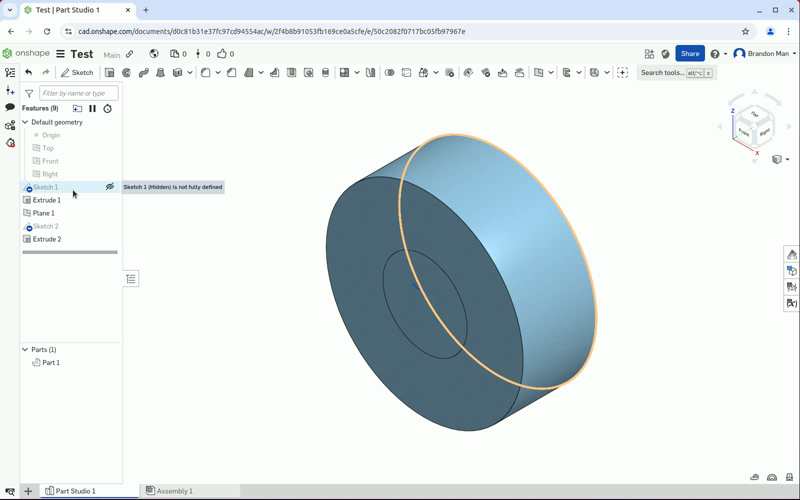
click(73, 189)